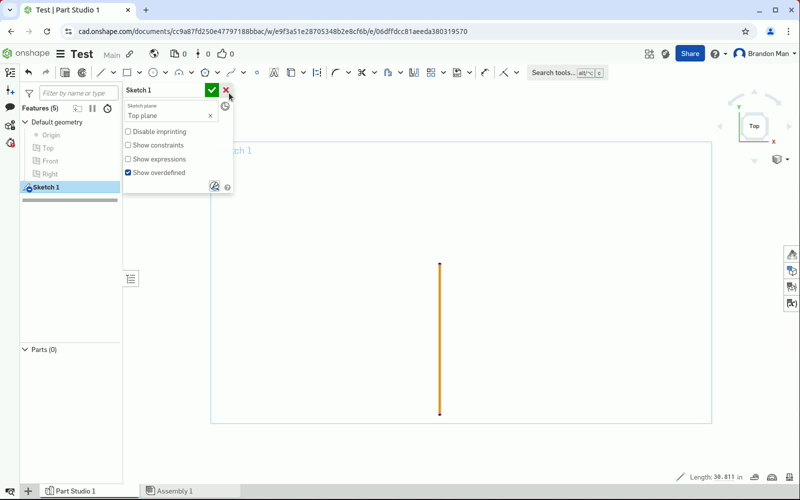
key(shift+h)
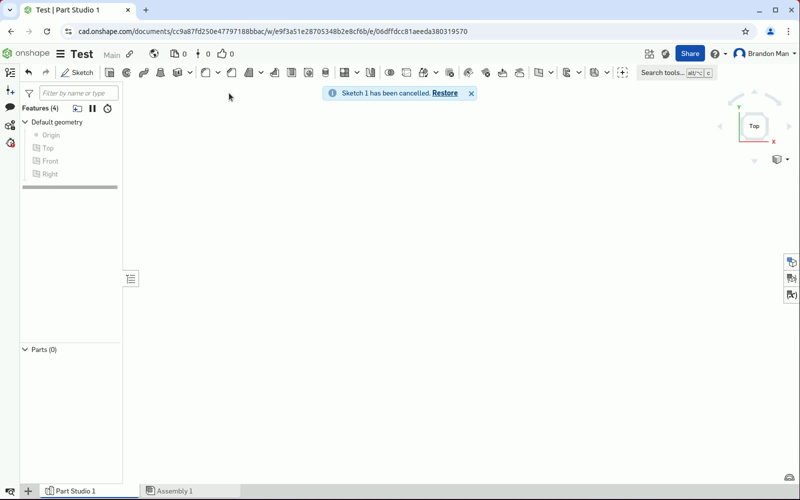
mouse_move(73, 352)
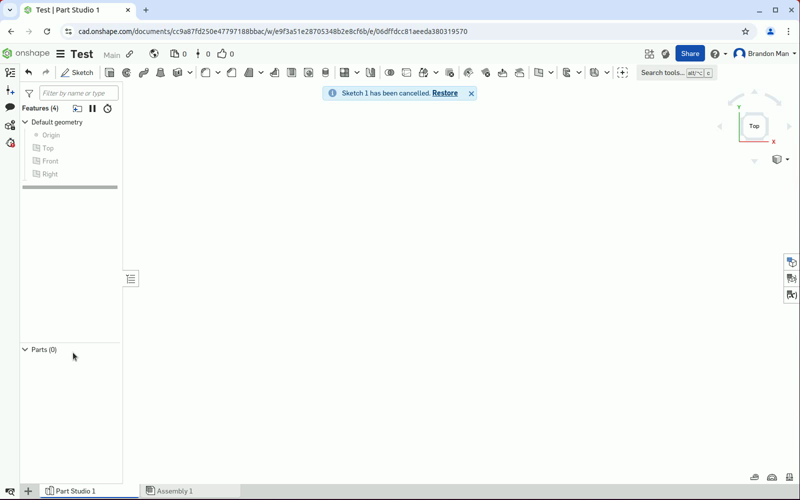
key(y)
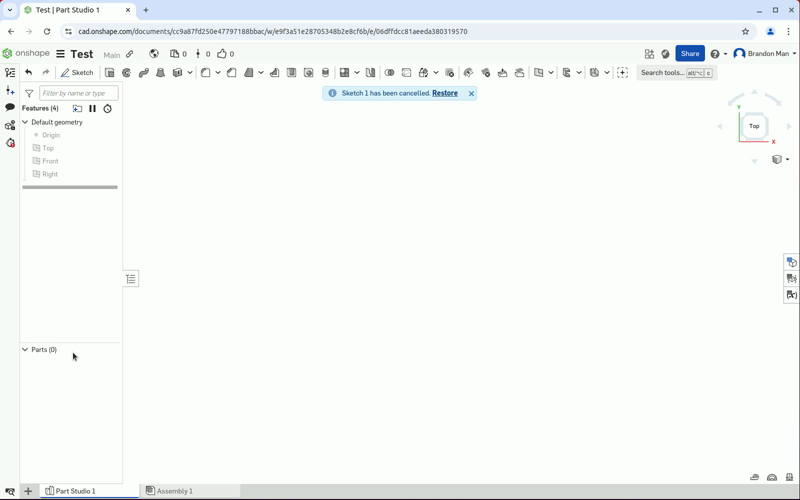
key(shift+p)
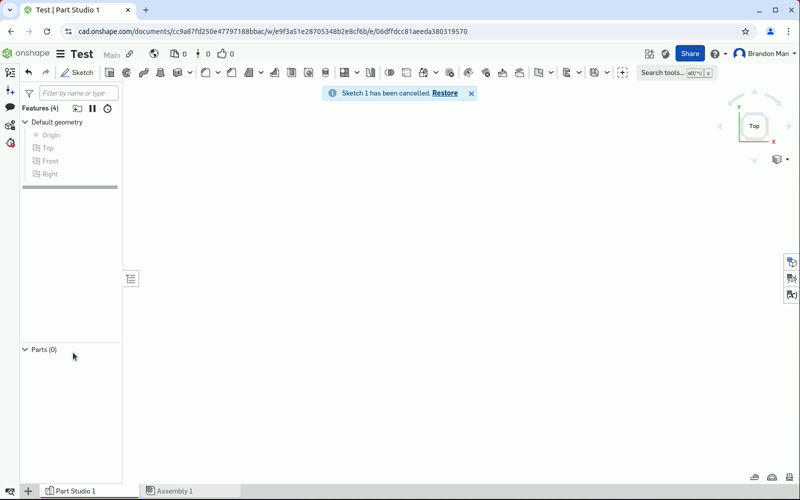
key(space)
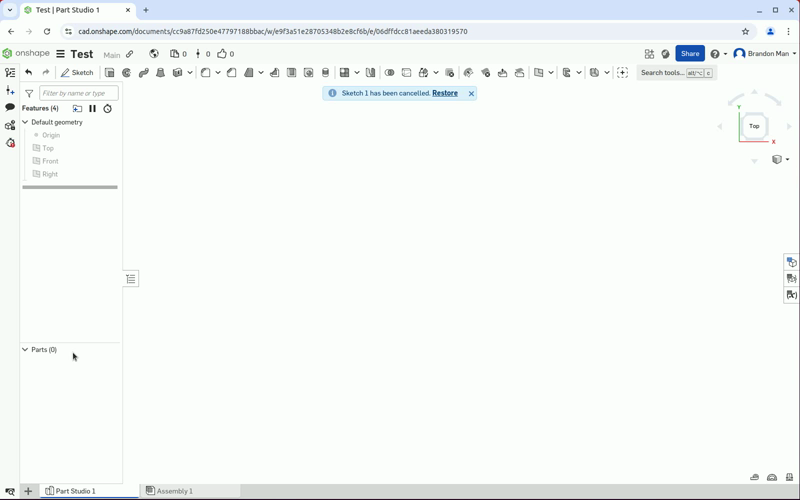
key_down(shift)
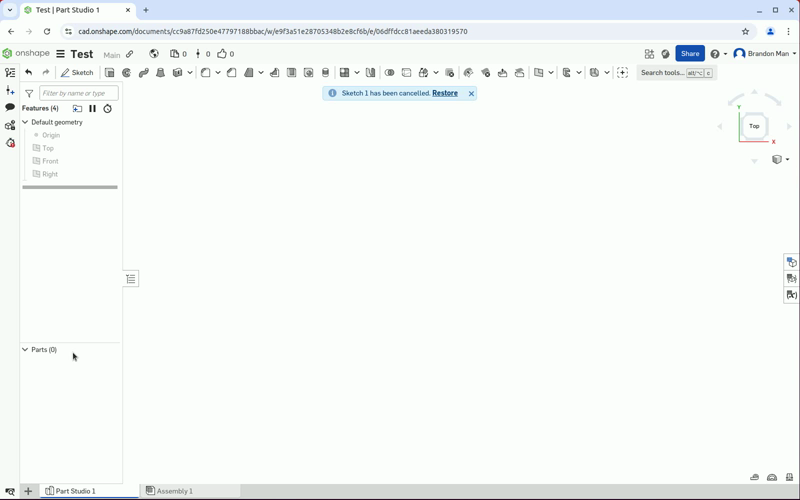
key(up)
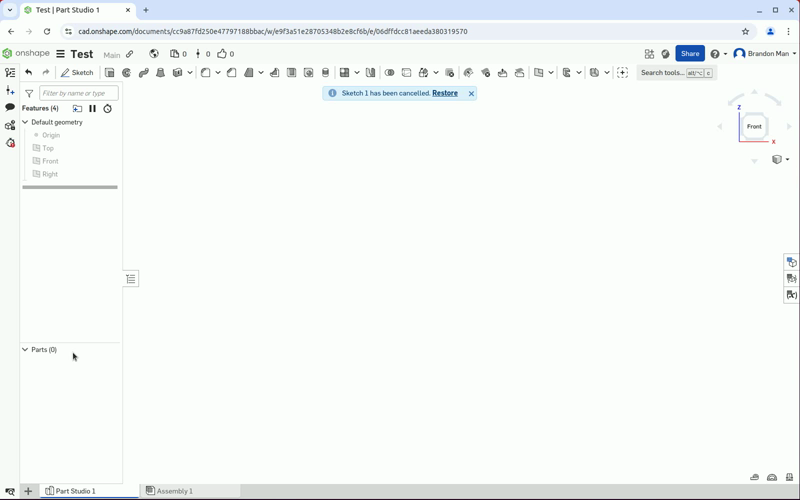
key_up(shift)
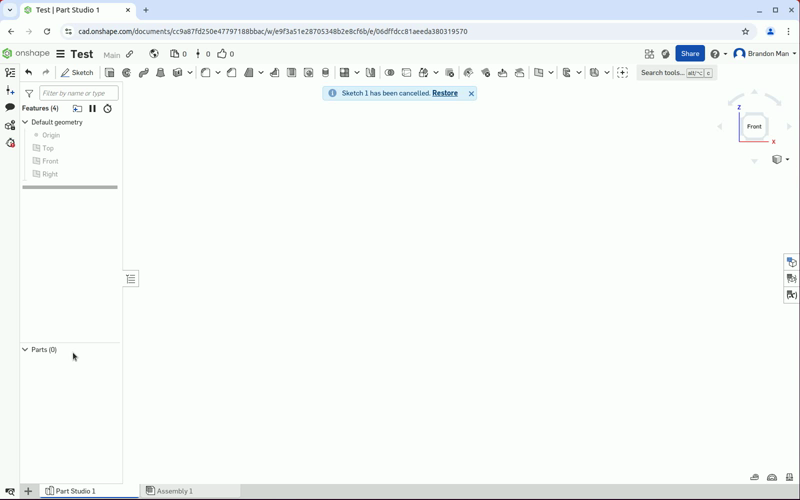
mouse_move(73, 352)
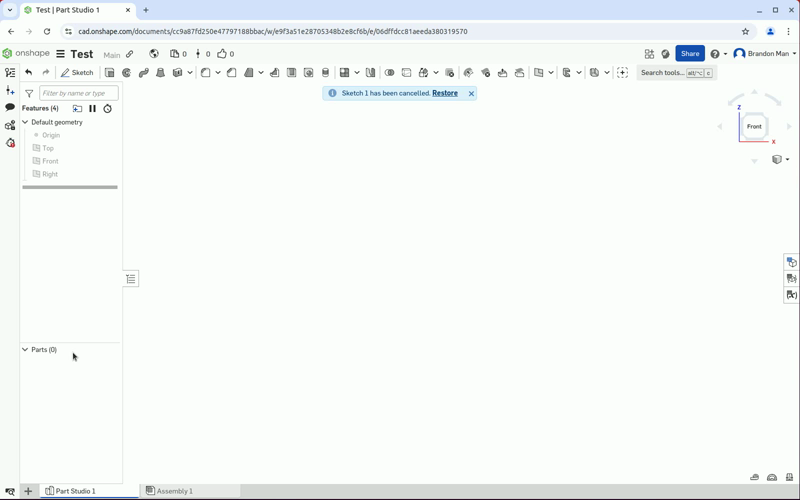
key(shift+y)
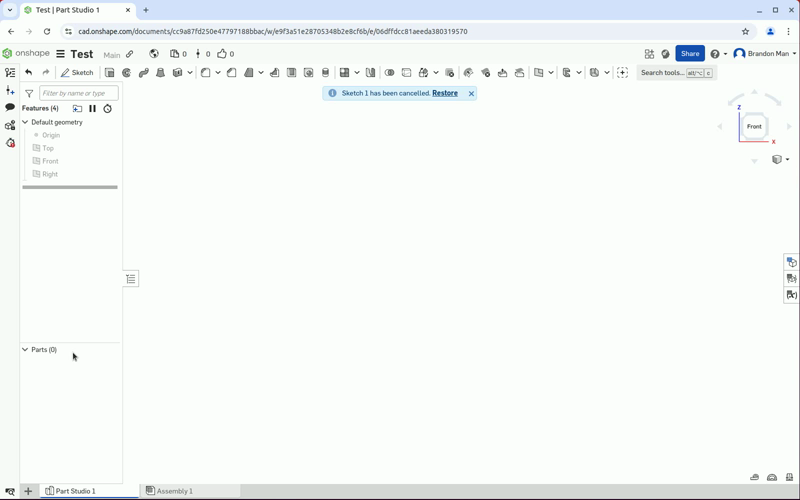
key(shift+s)
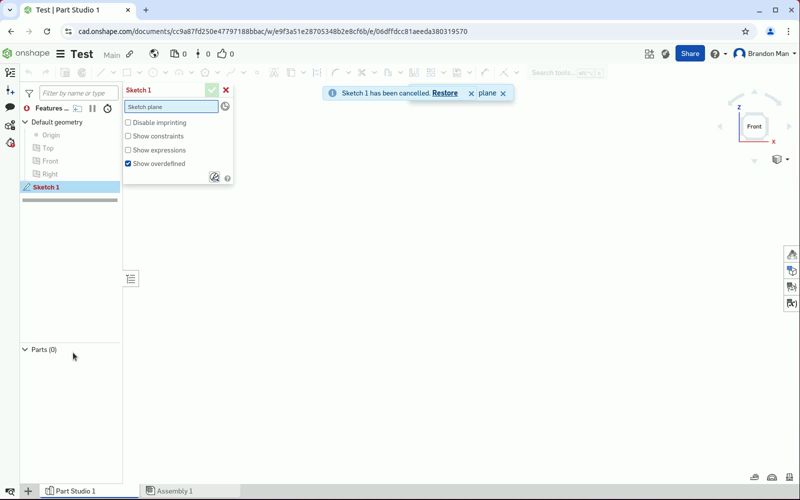
mouse_move(73, 163)
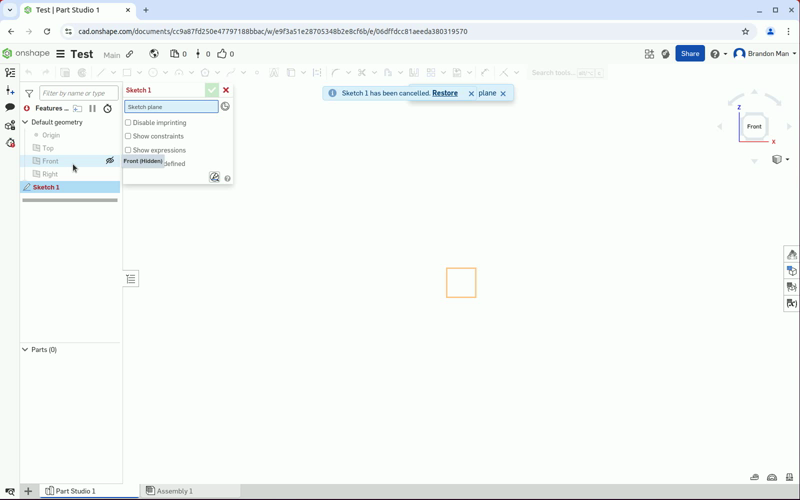
click(73, 163)
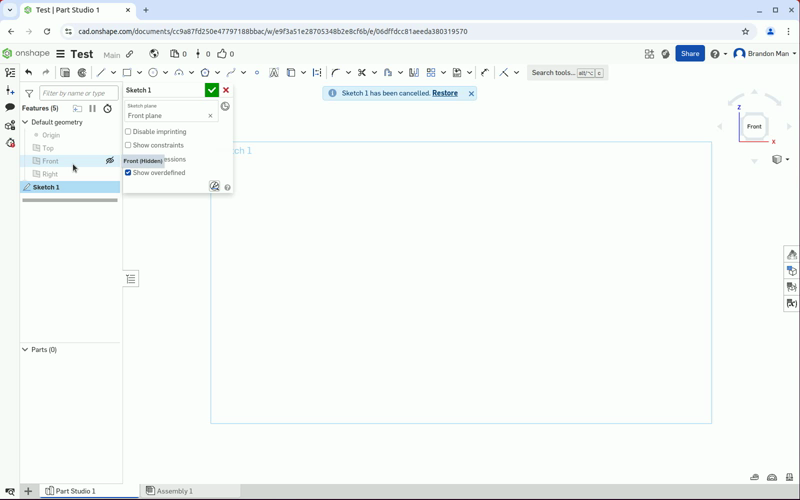
mouse_move(73, 352)
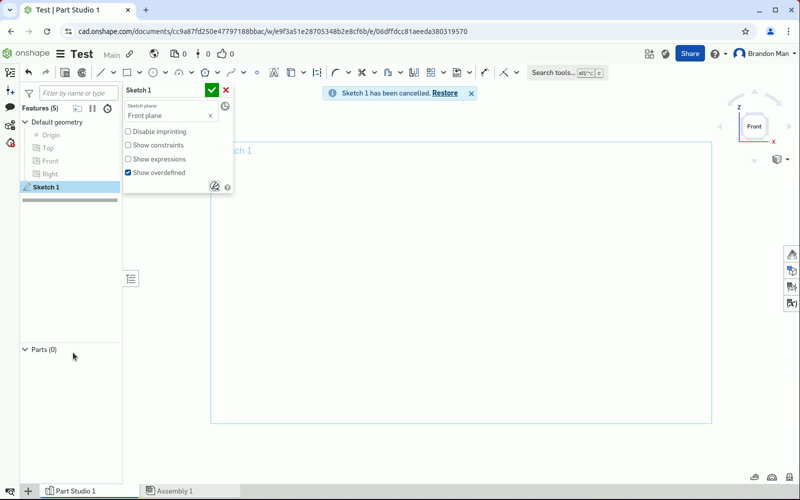
key(y)
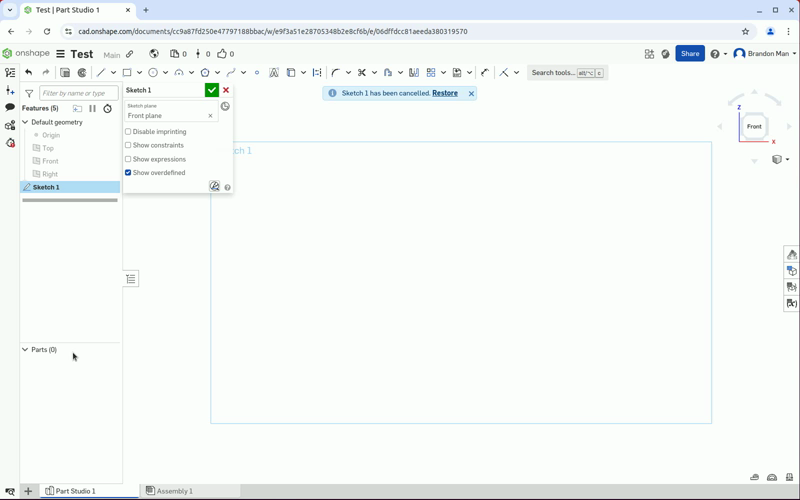
key(c)
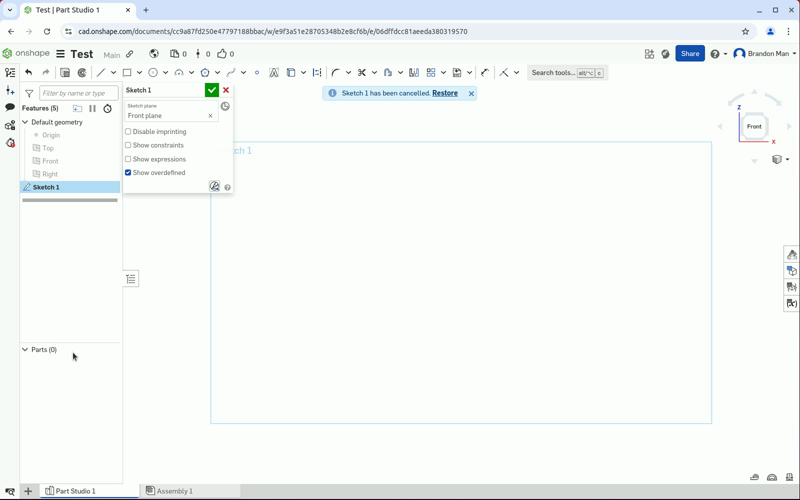
key_down(shift)
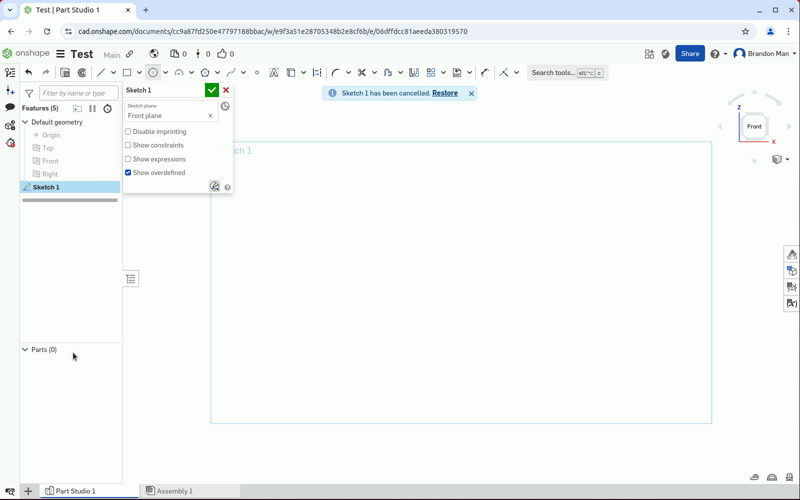
mouse_move(461, 282)
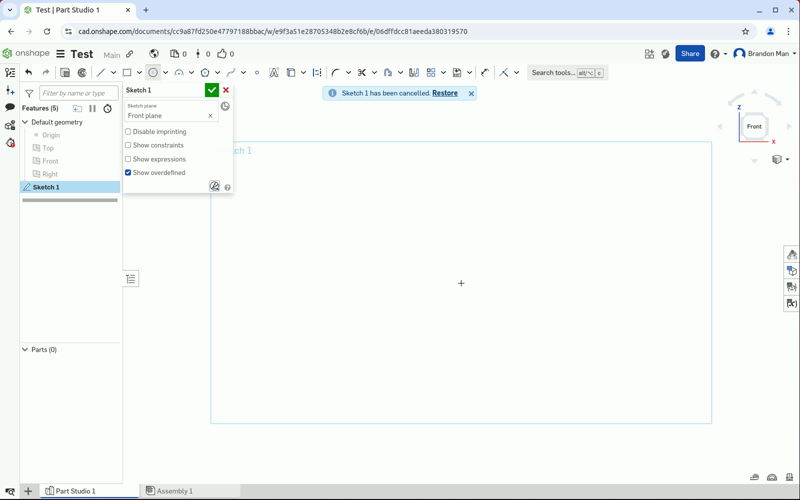
click(461, 282)
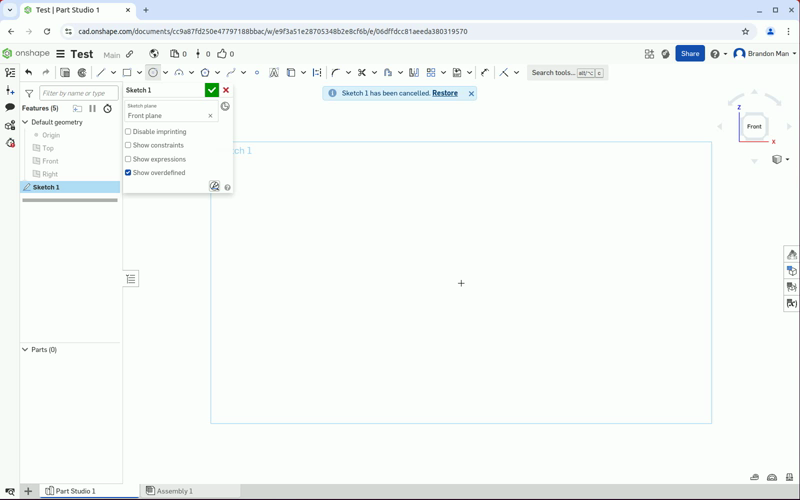
key_up(shift)
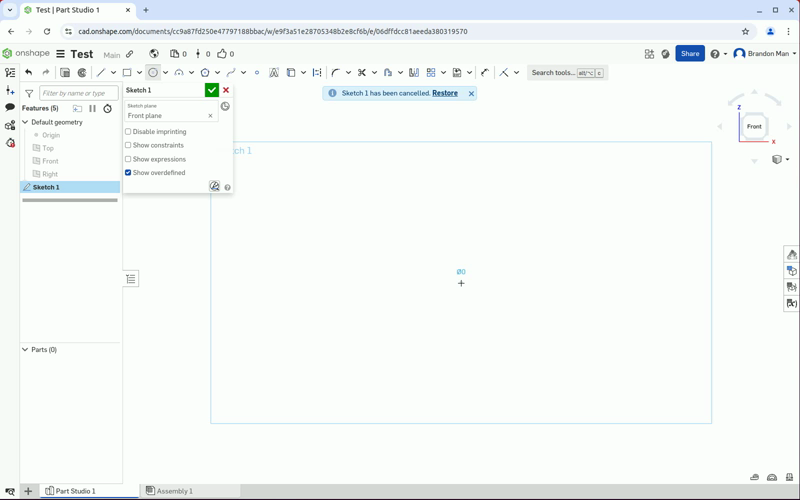
mouse_move(574, 282)
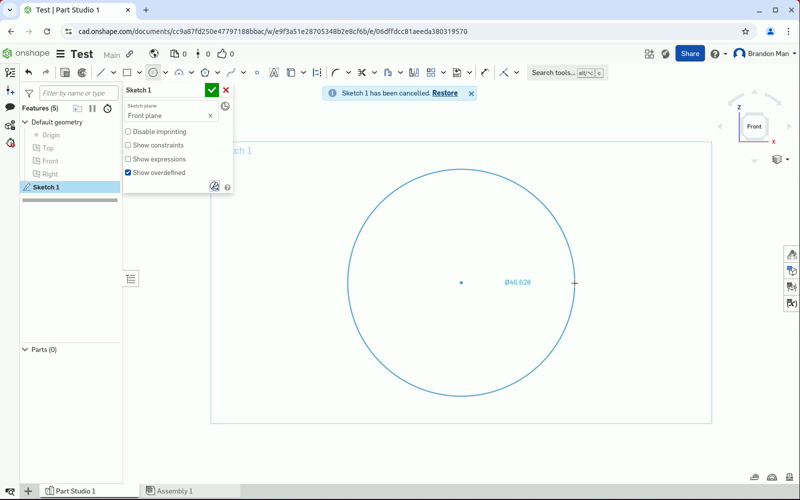
click(574, 282)
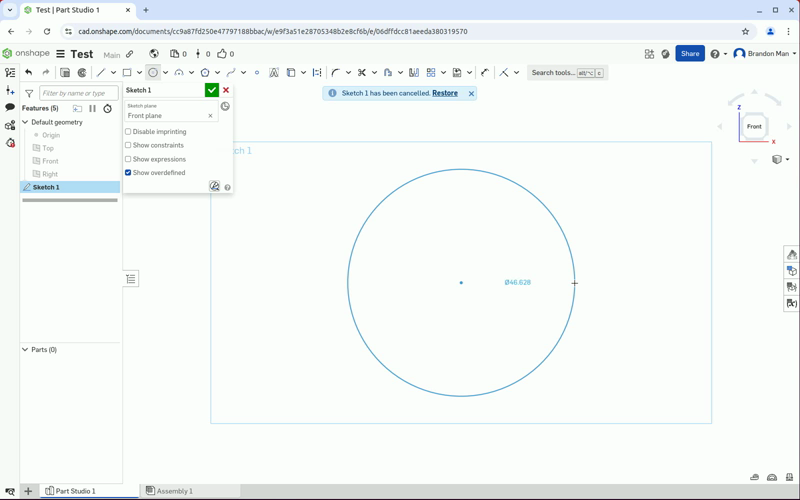
key(esc)
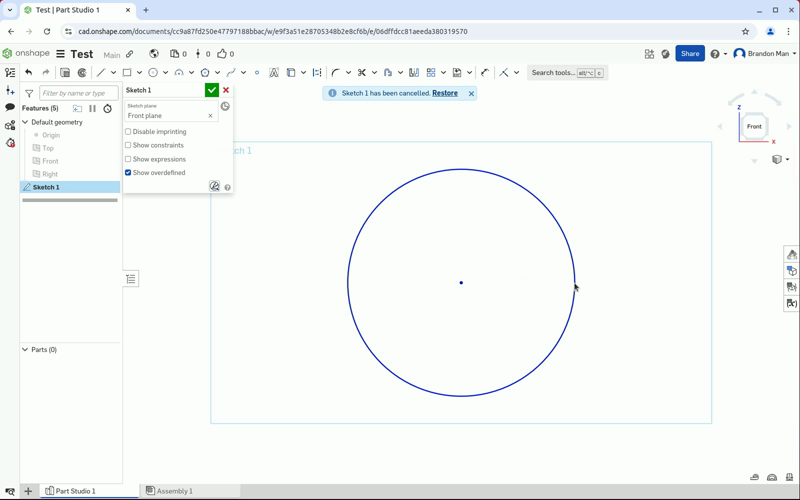
key(c)
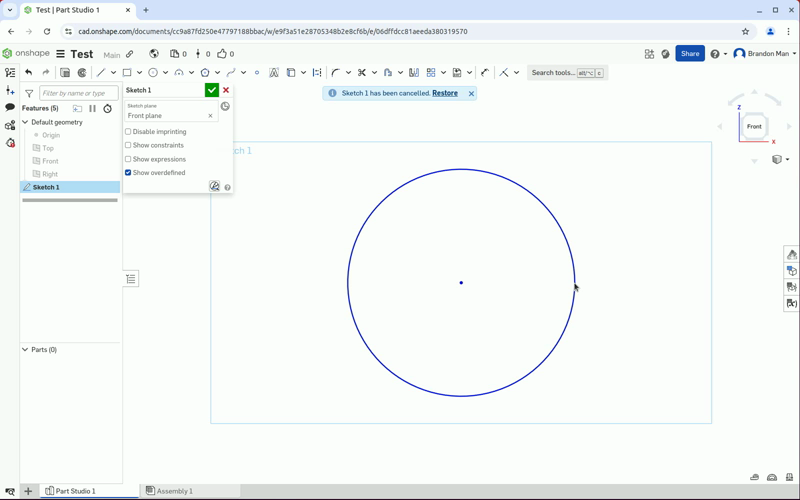
key_down(shift)
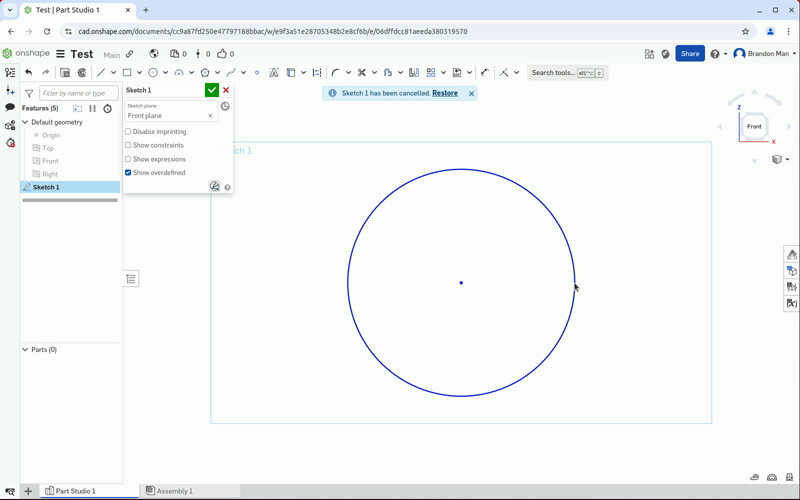
mouse_move(461, 282)
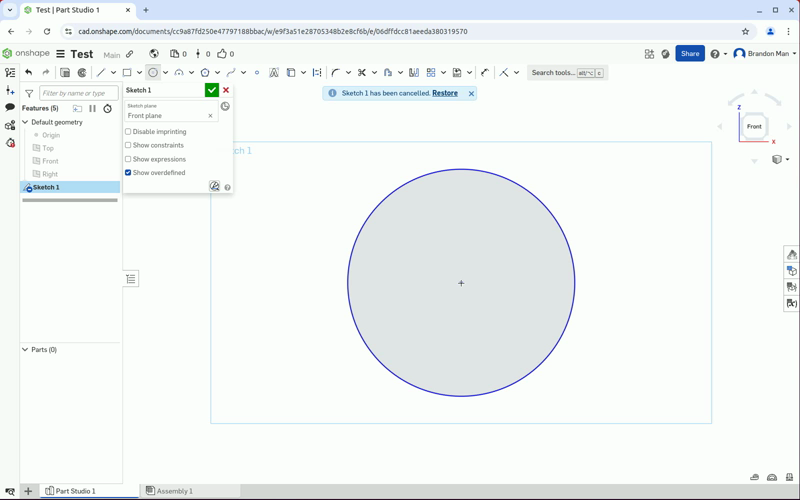
click(461, 282)
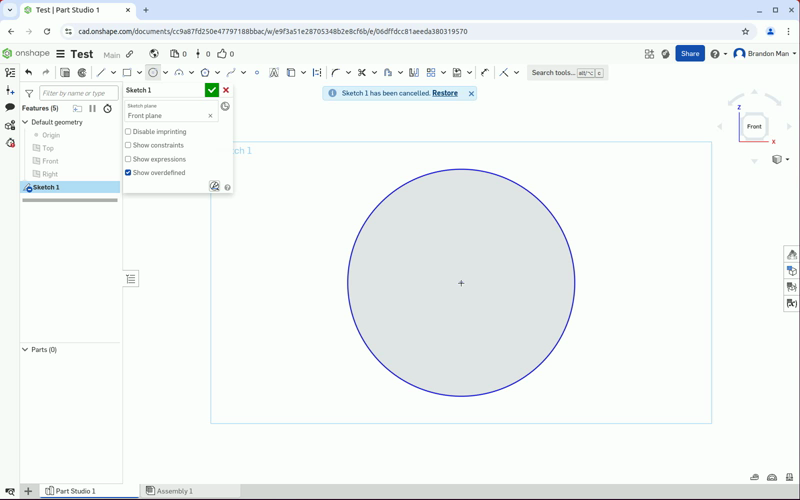
key_up(shift)
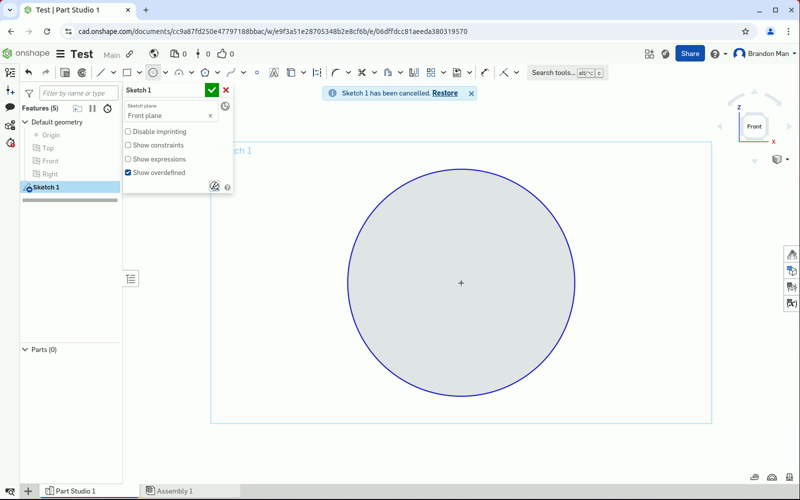
mouse_move(517, 282)
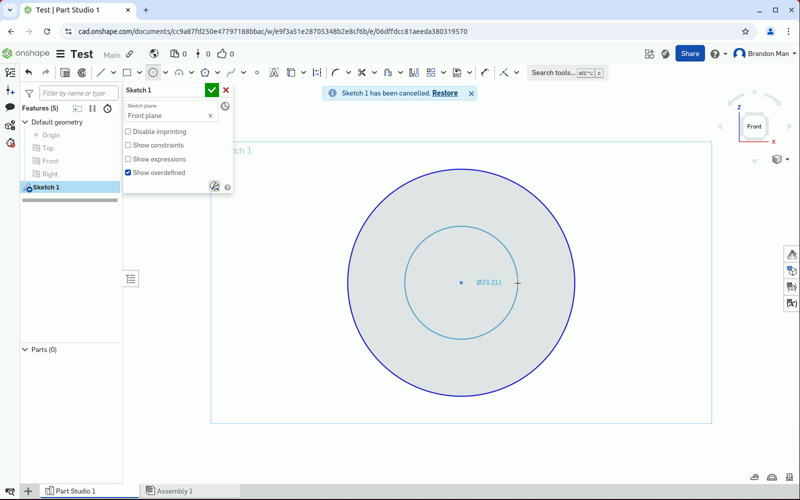
click(517, 282)
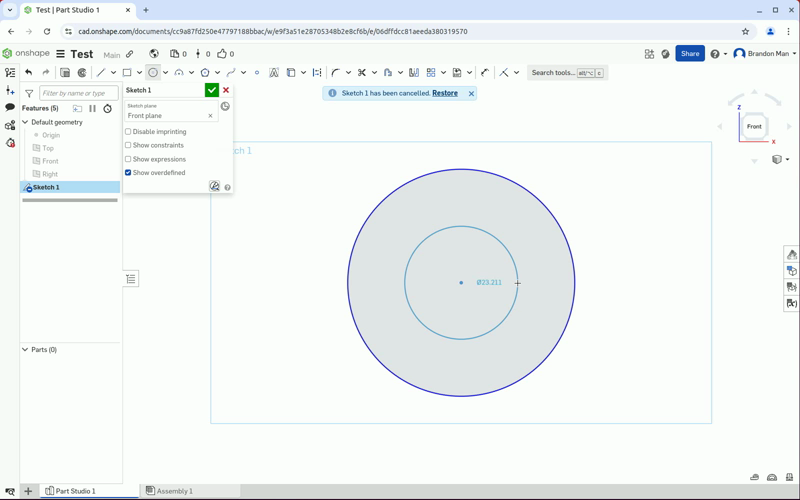
key(esc)
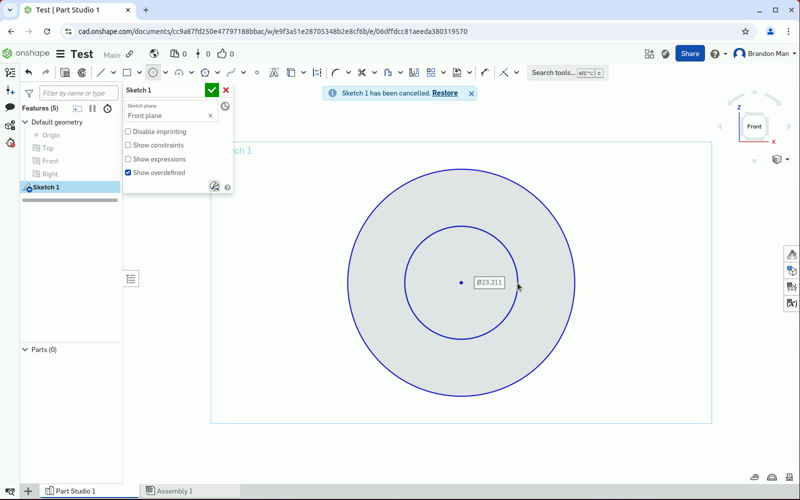
mouse_move(550, 288)
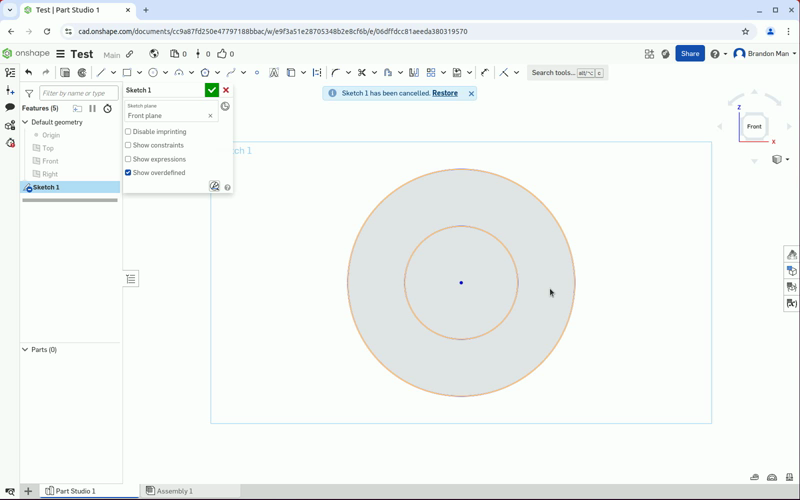
click(550, 288)
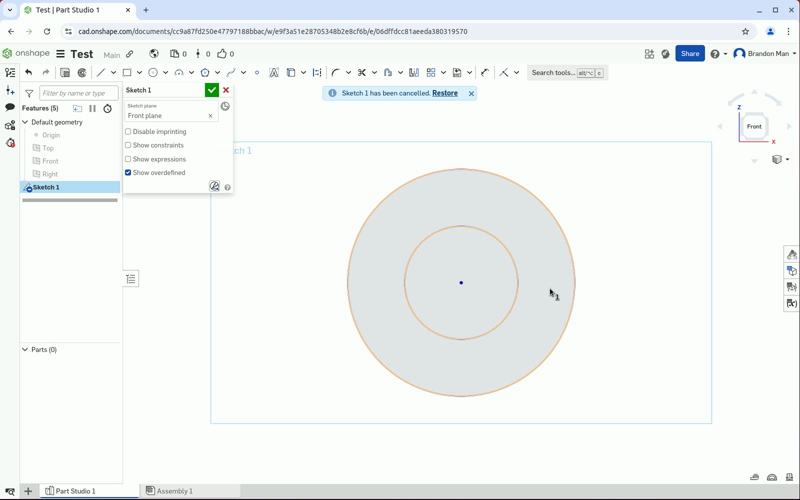
mouse_move(73, 352)
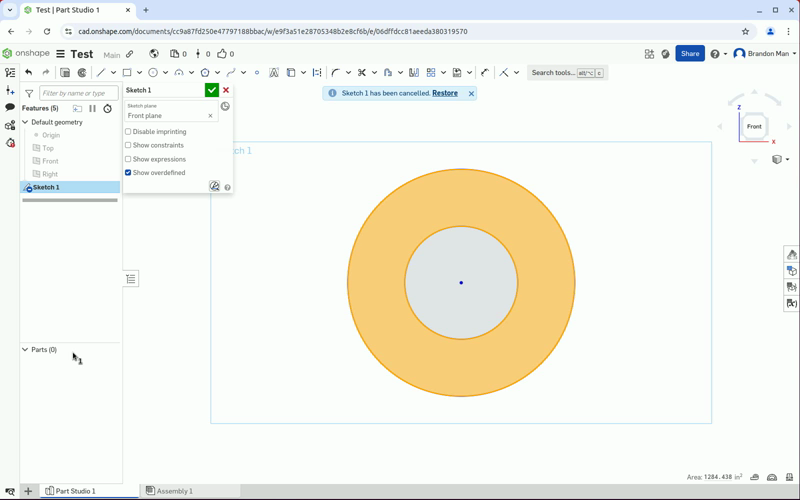
key(shift+y)
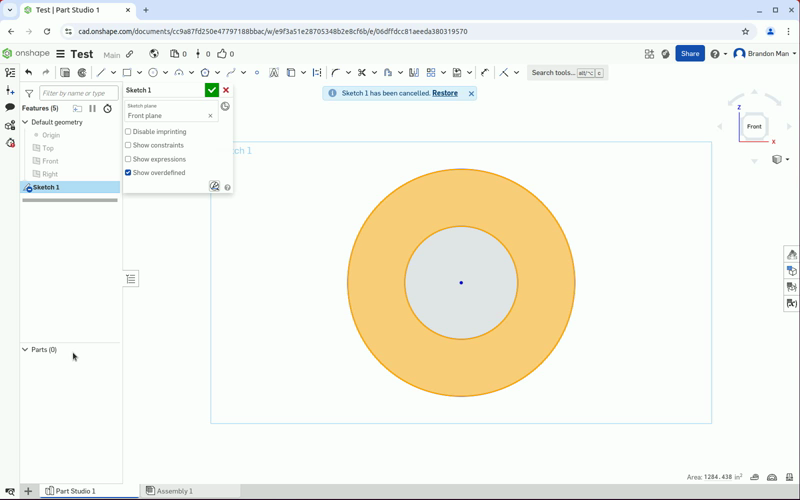
key(shift+e)
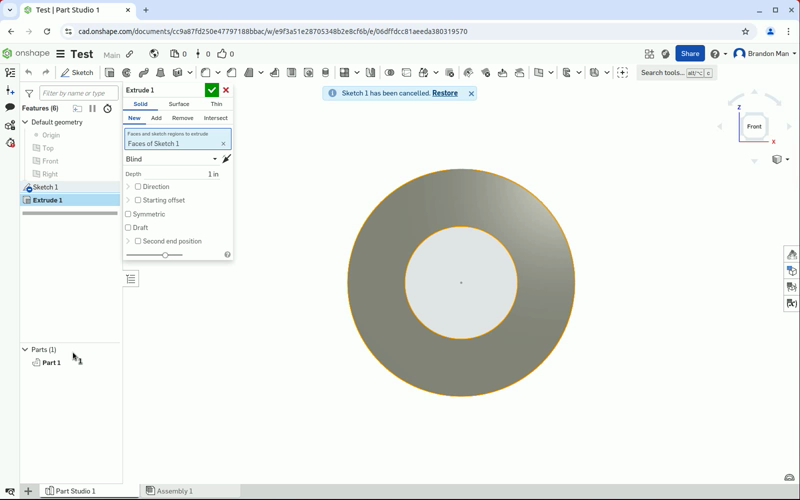
mouse_move(143, 106)
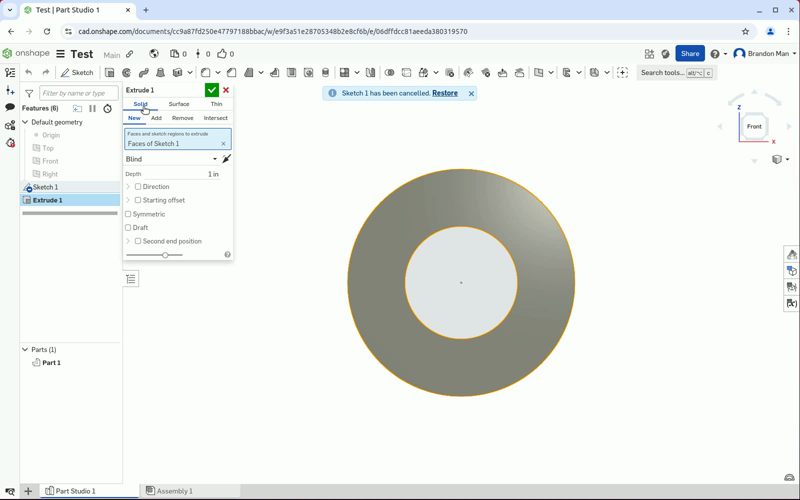
click(143, 106)
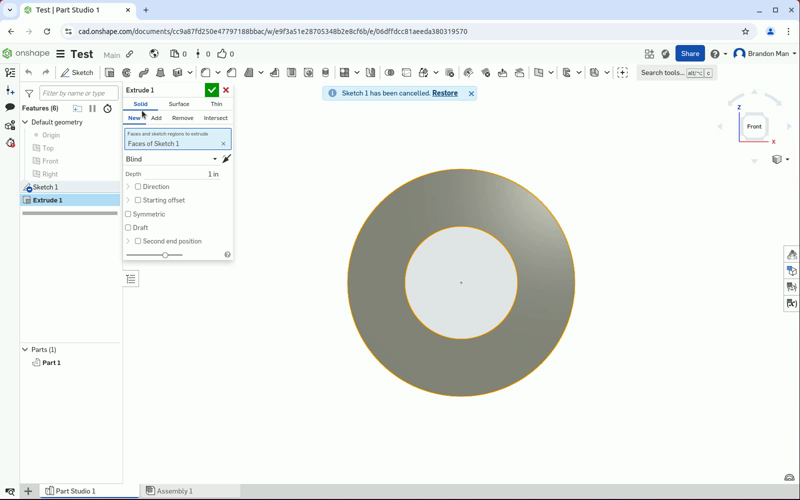
mouse_move(137, 120)
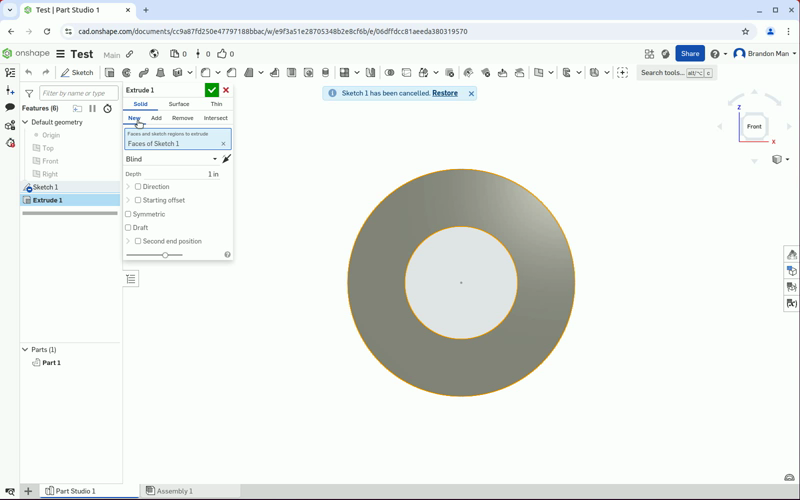
click(137, 120)
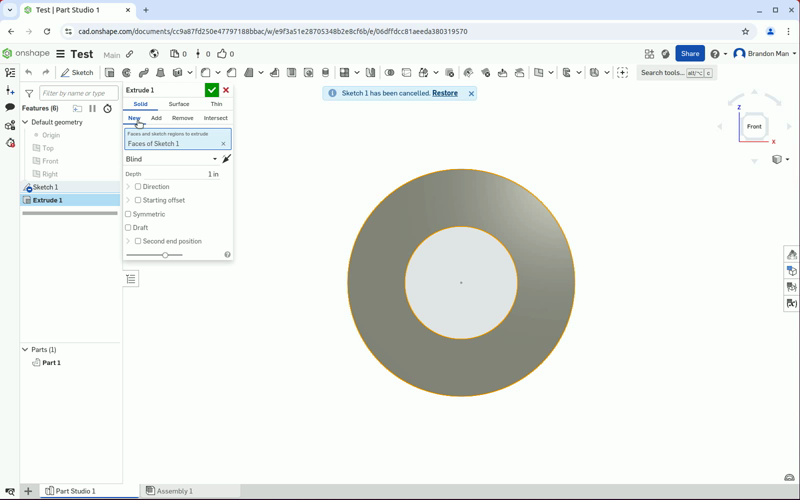
key(tab, 4)
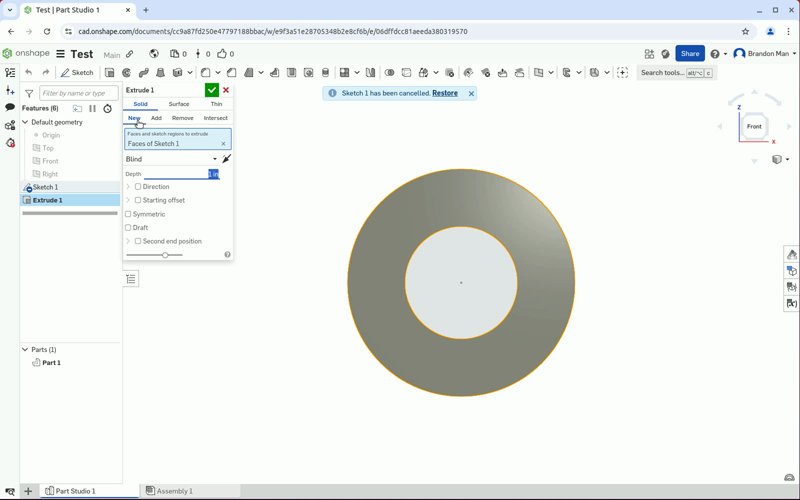
text(23.108)
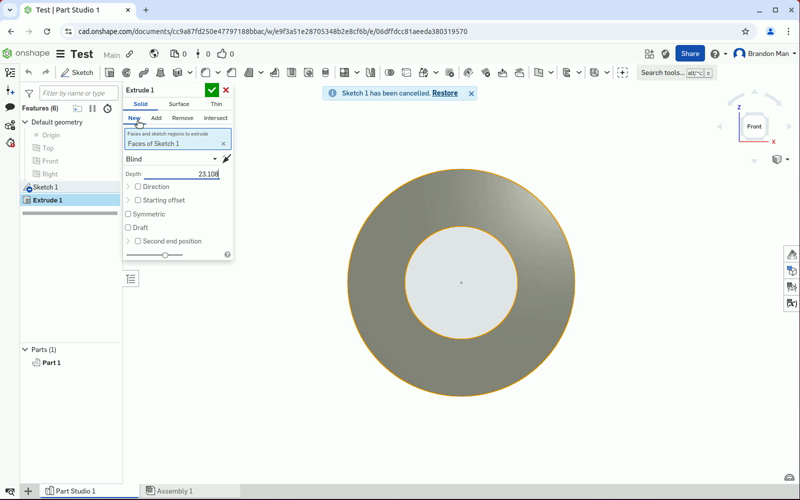
key(enter)
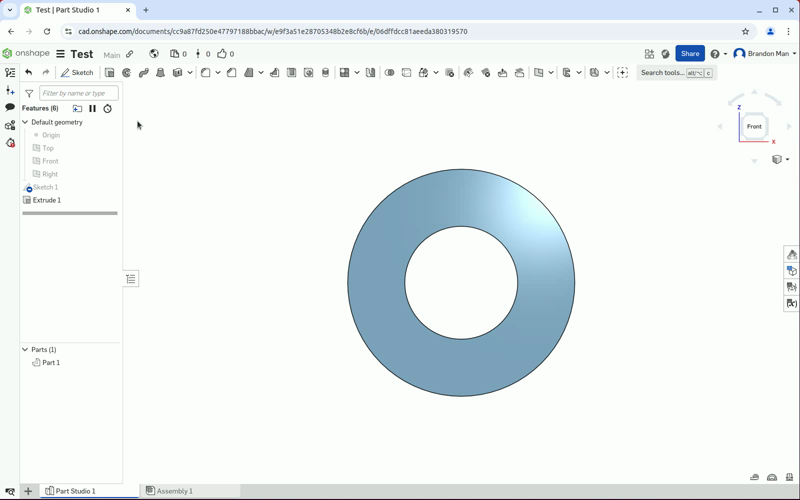
key(shift+h)
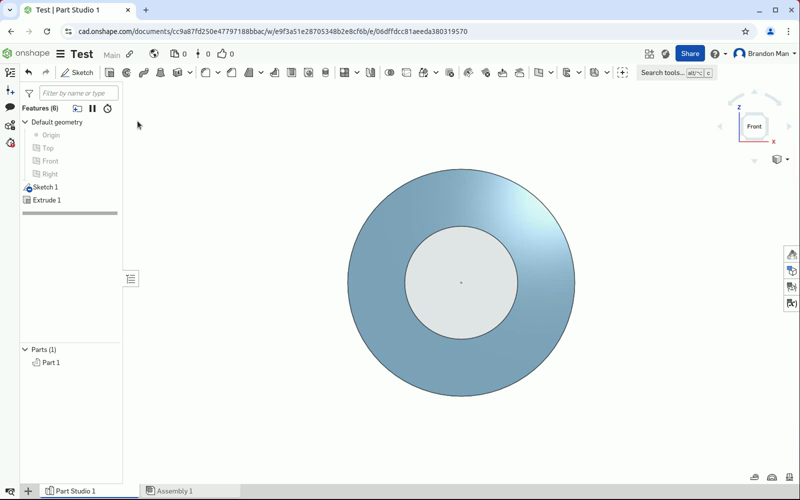
key(shift+h)
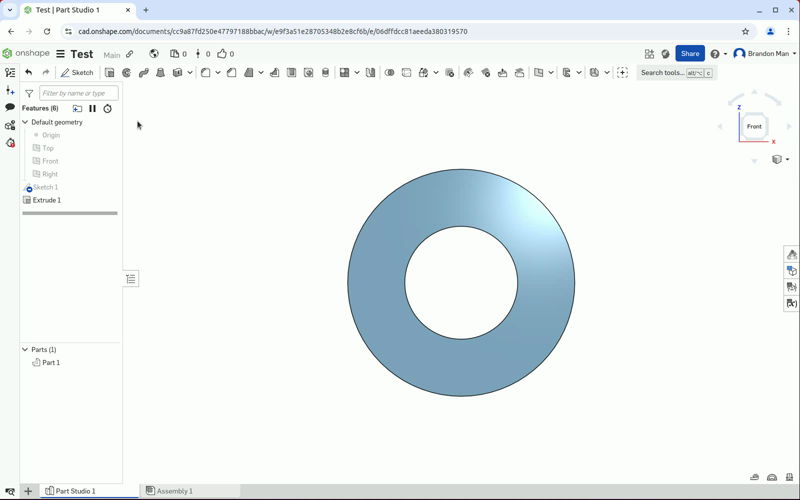
mouse_move(73, 189)
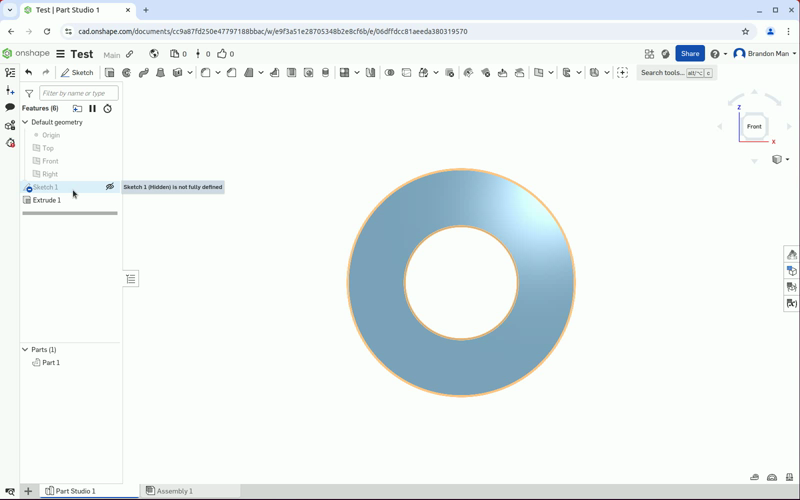
click(73, 189)
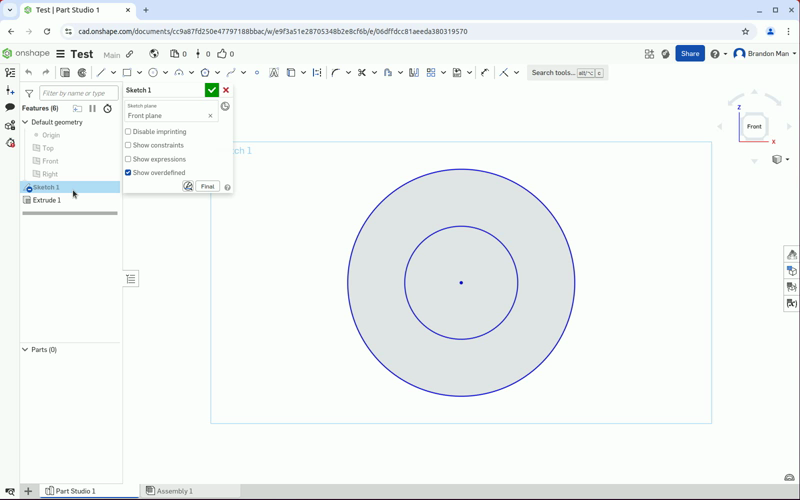
mouse_move(229, 92)
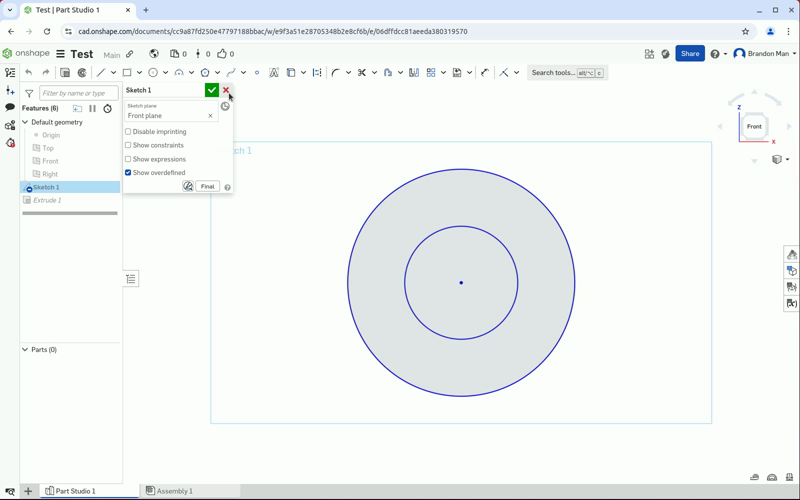
click(229, 92)
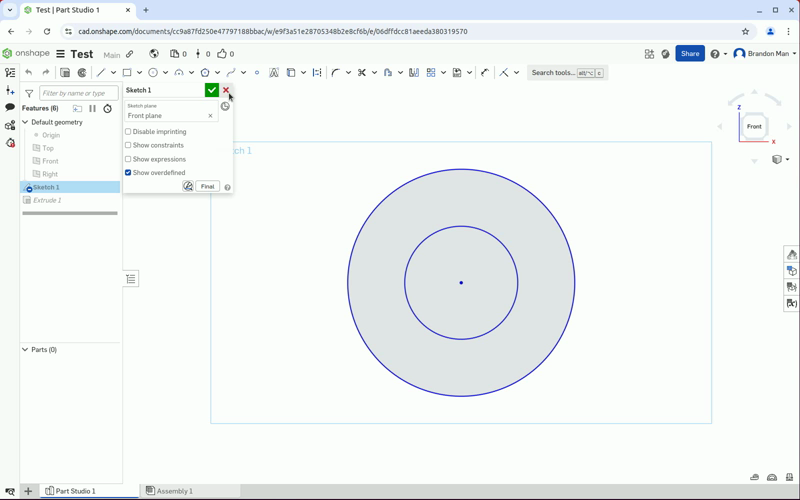
key(shift+s)
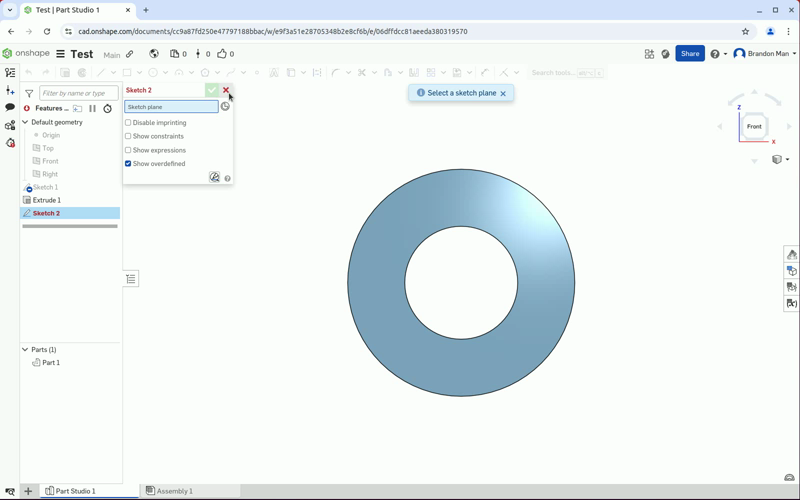
mouse_move(73, 163)
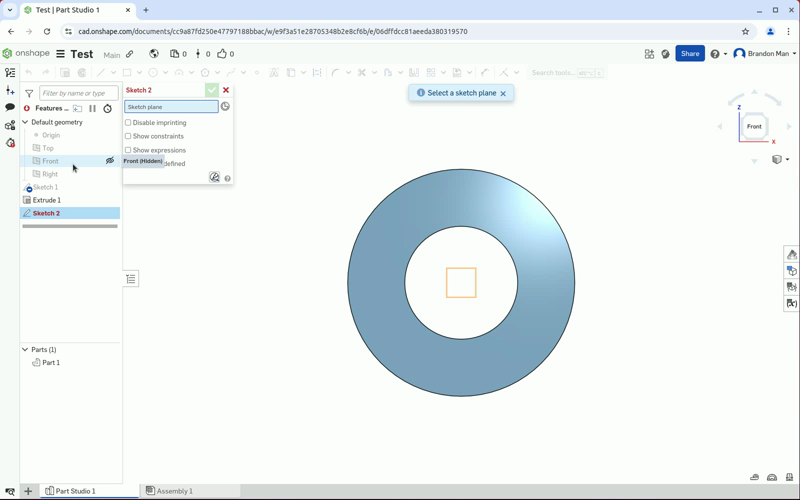
click(73, 163)
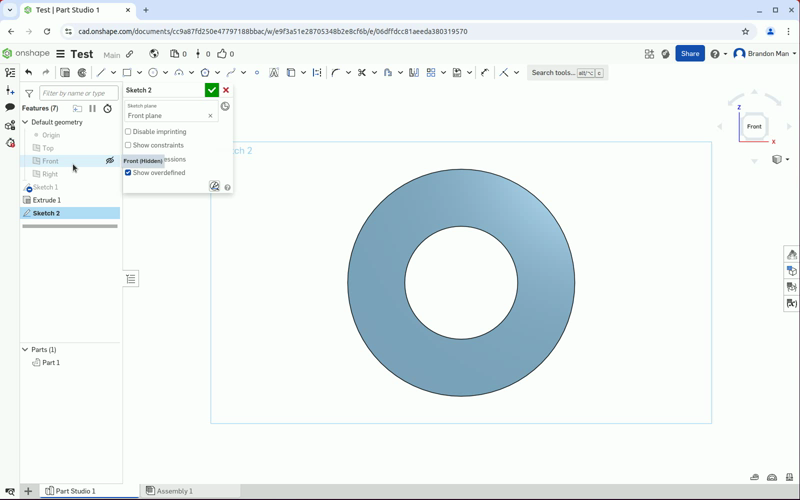
mouse_move(73, 352)
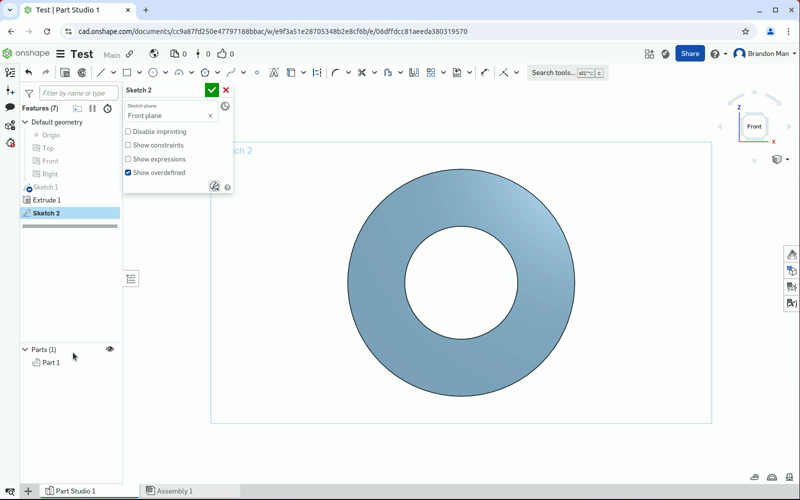
key(y)
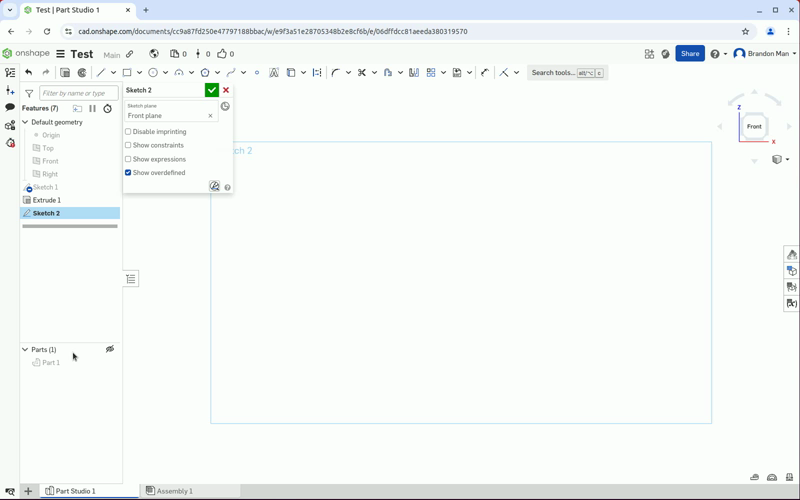
key(c)
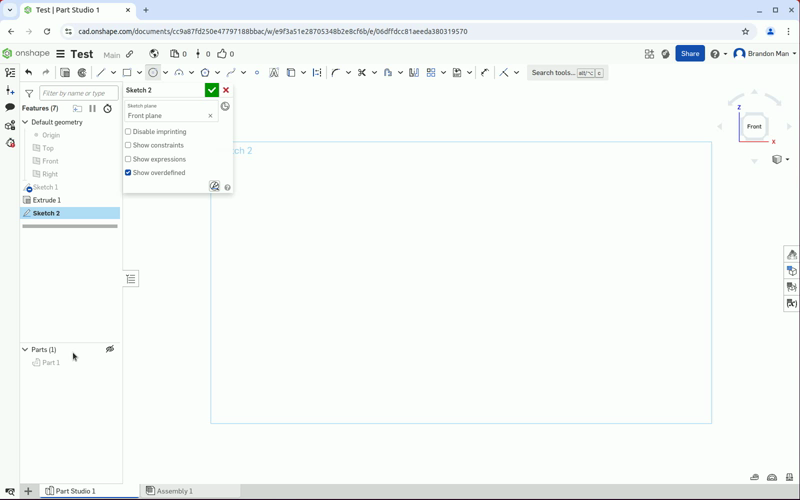
key_down(shift)
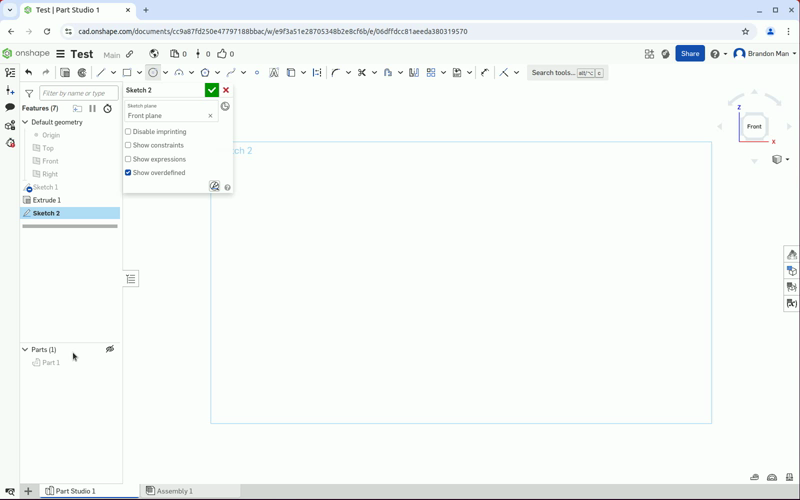
mouse_move(461, 282)
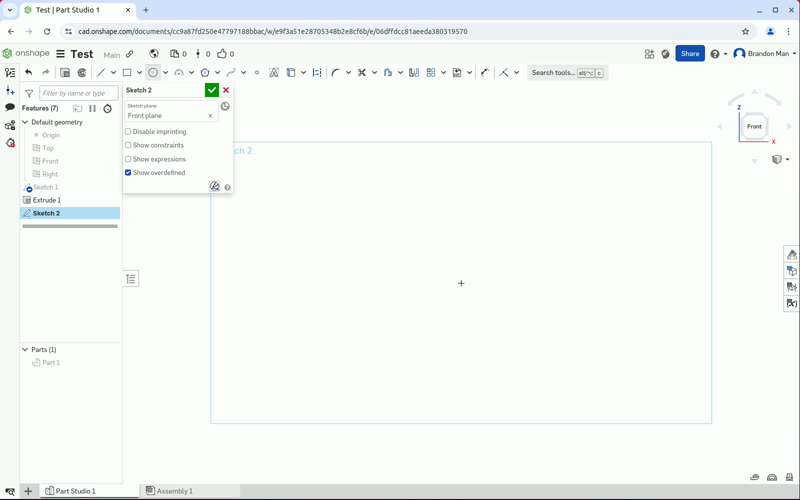
click(461, 282)
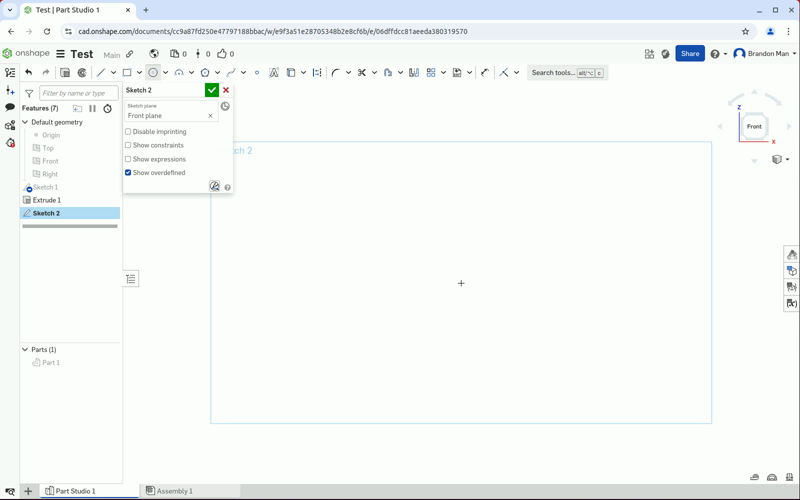
key_up(shift)
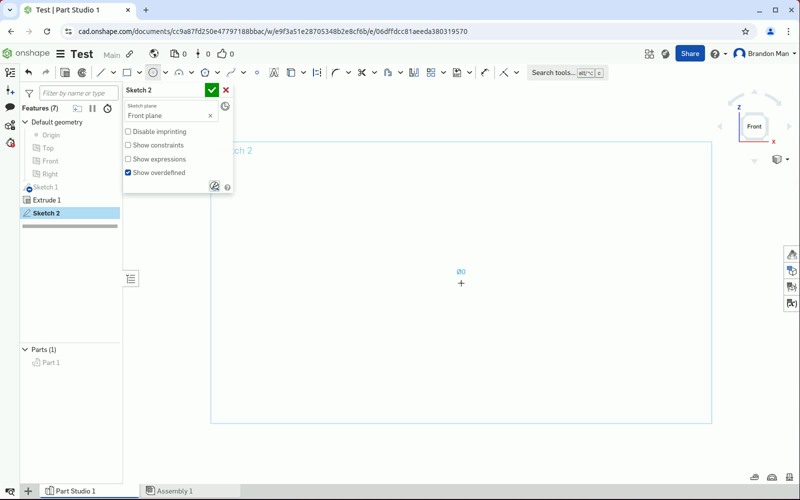
mouse_move(518, 282)
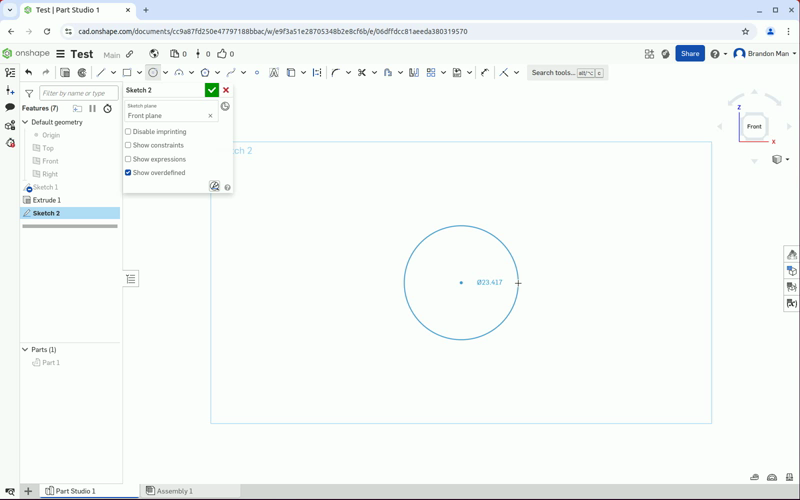
click(518, 282)
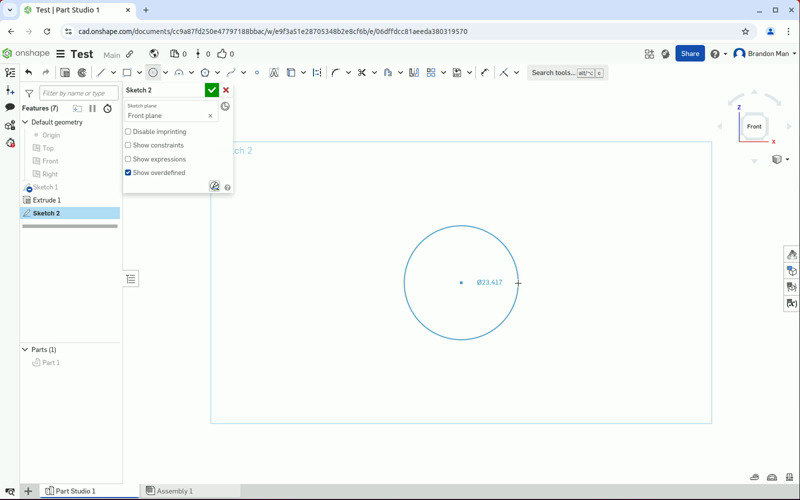
key(esc)
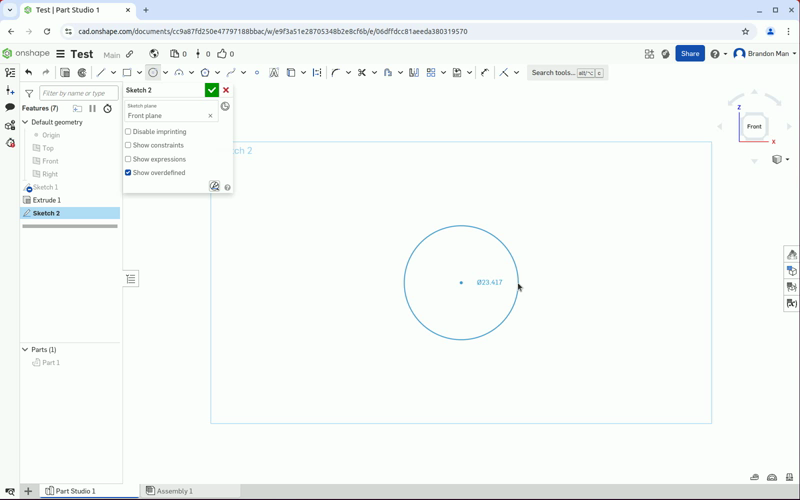
mouse_move(438, 243)
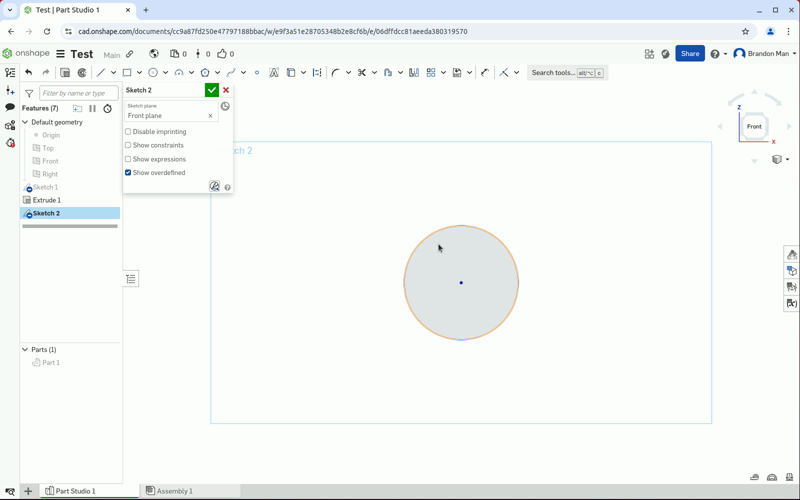
click(438, 243)
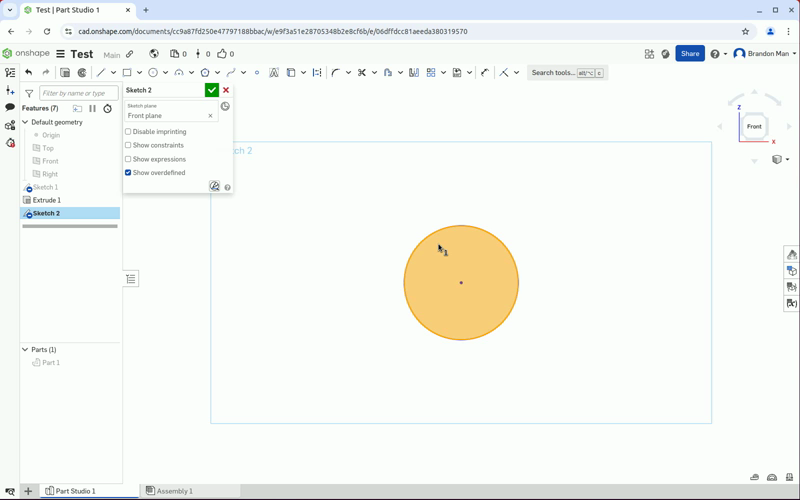
mouse_move(73, 352)
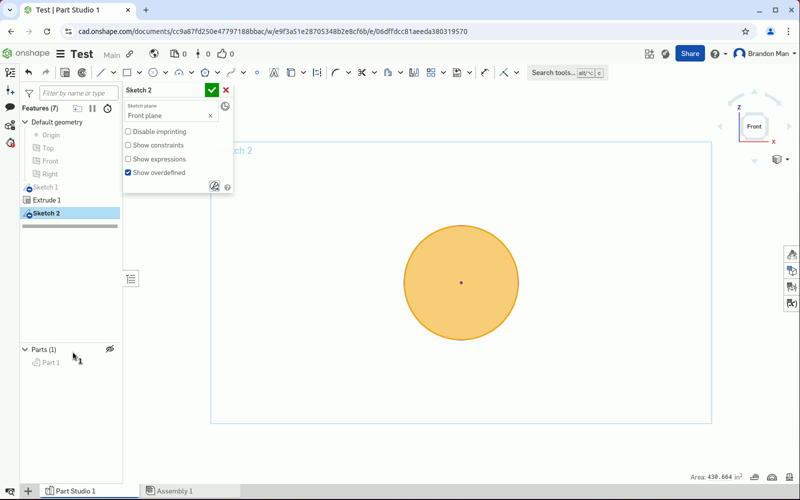
key(shift+y)
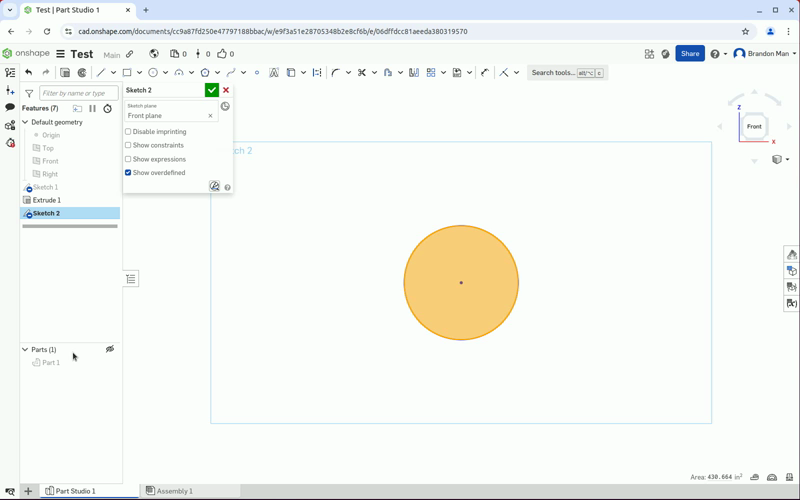
key(shift+e)
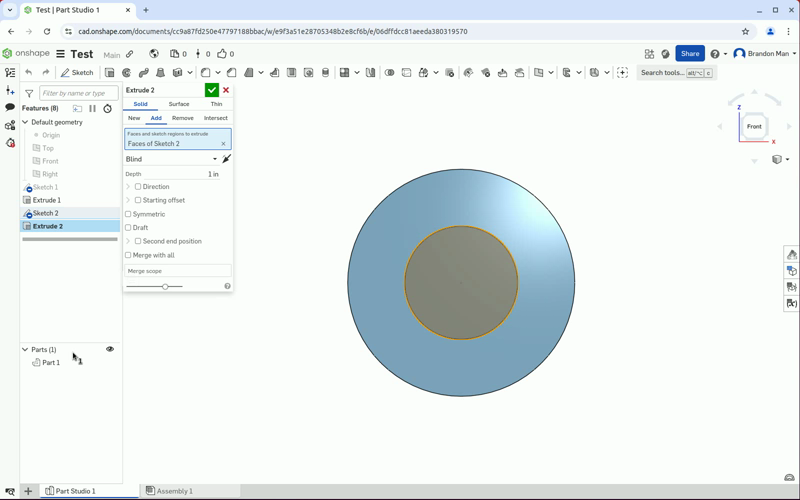
mouse_move(143, 106)
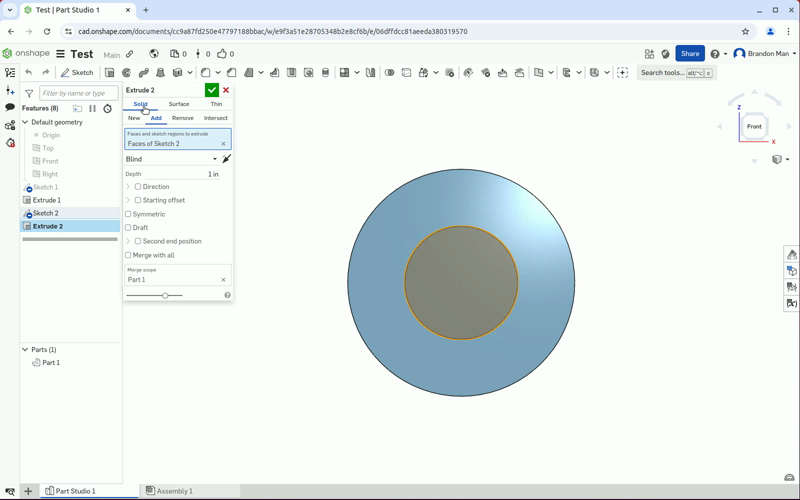
click(143, 106)
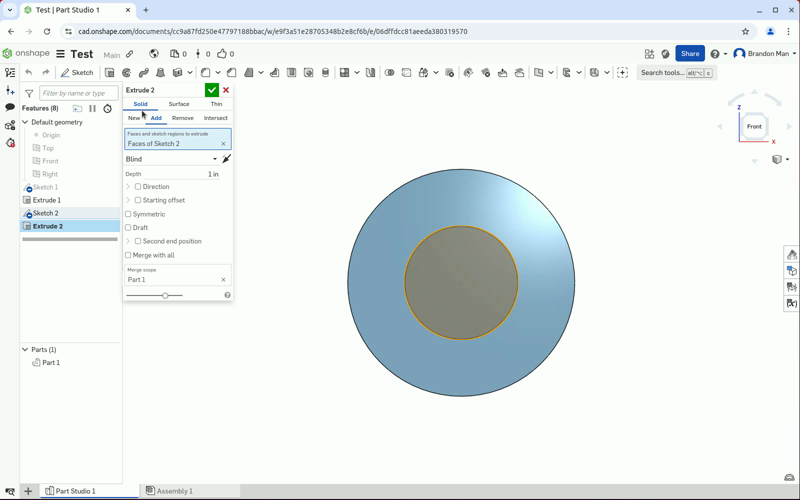
mouse_move(137, 120)
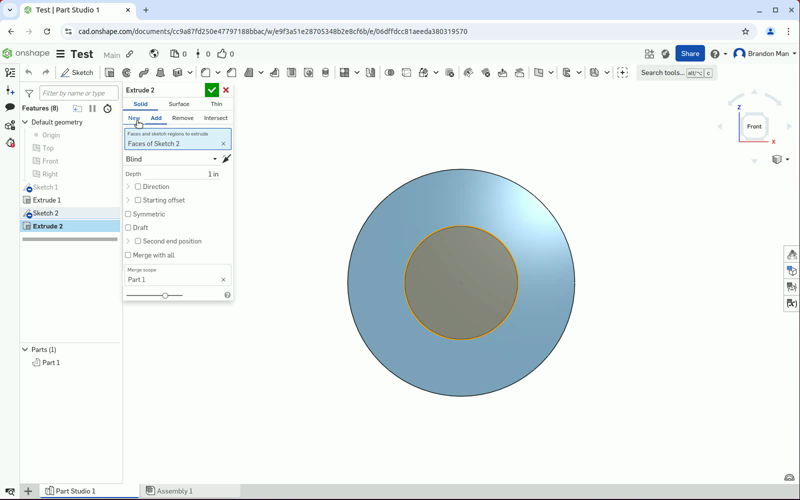
click(137, 120)
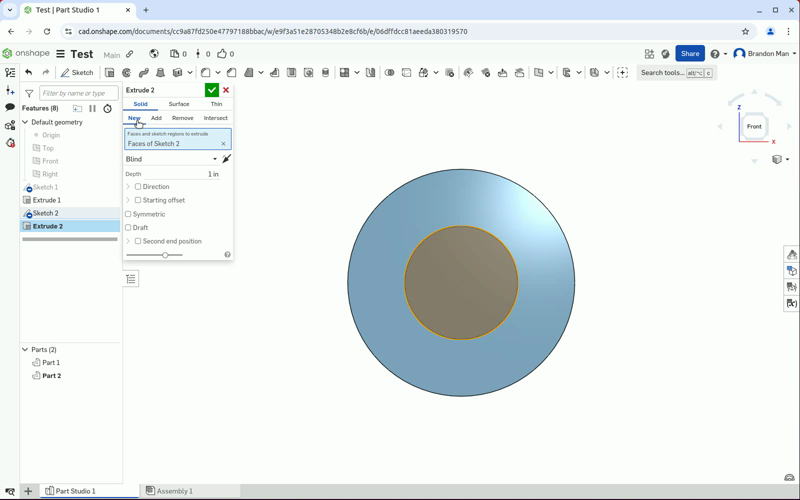
key(tab, 4)
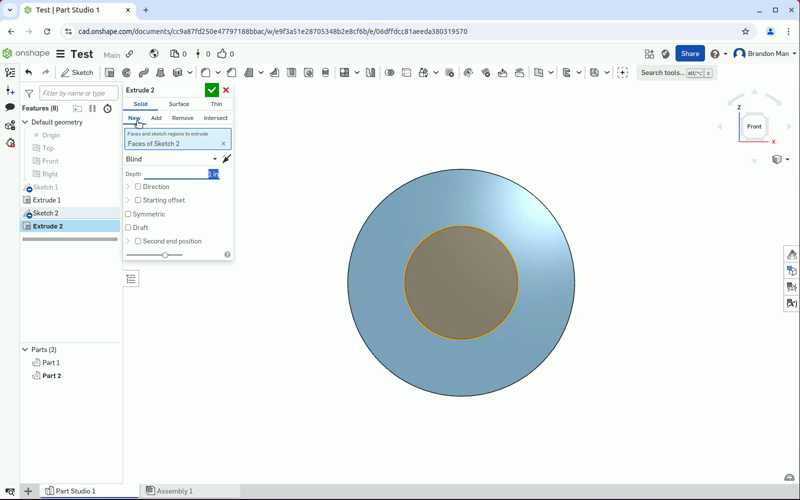
text(23.108)
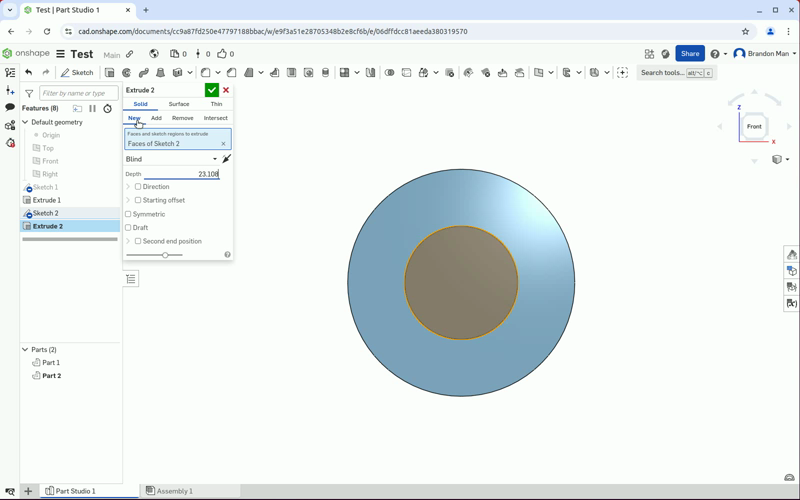
key(enter)
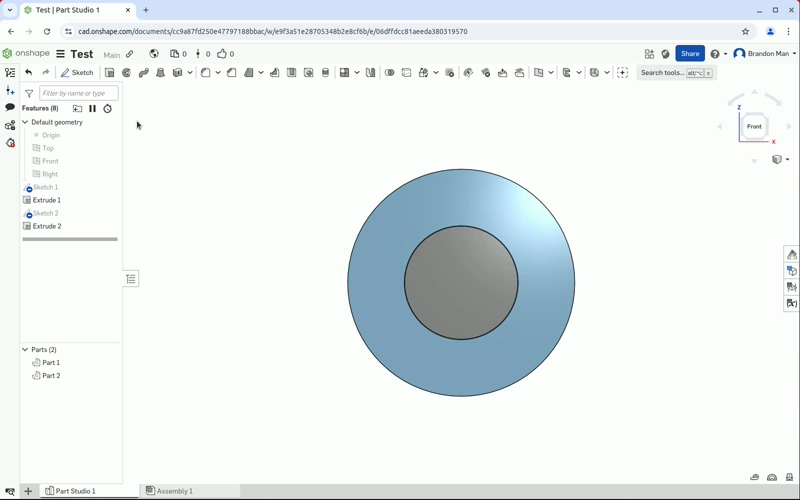
key(shift+h)
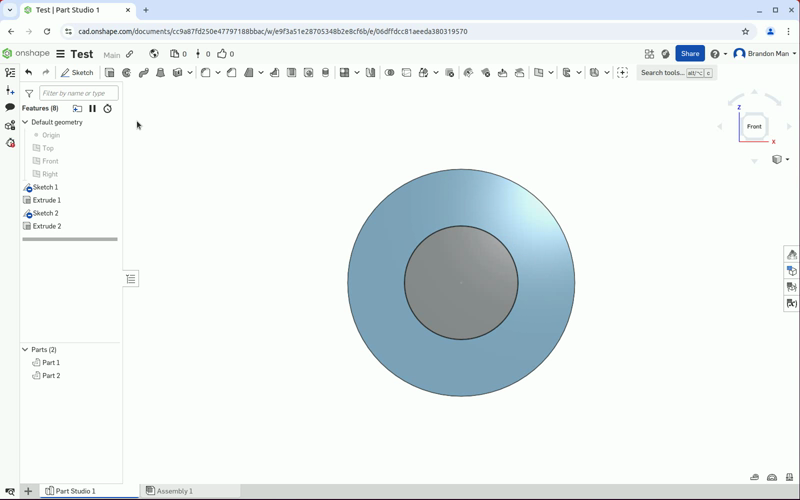
key(shift+h)
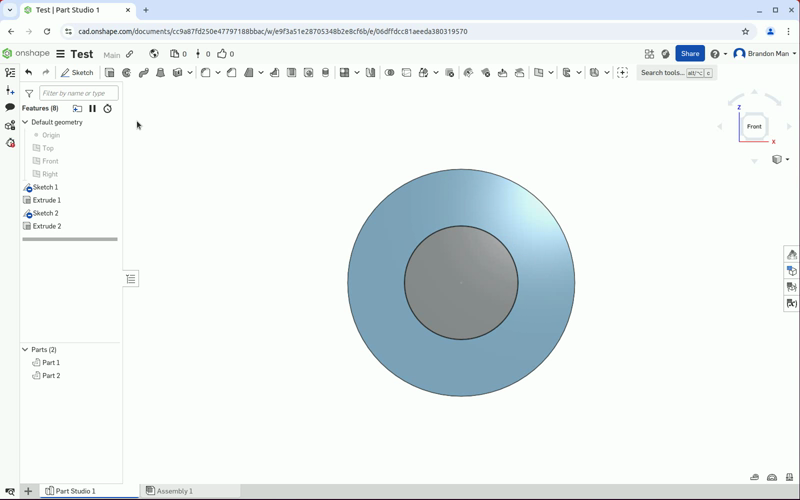
key(shift+7)
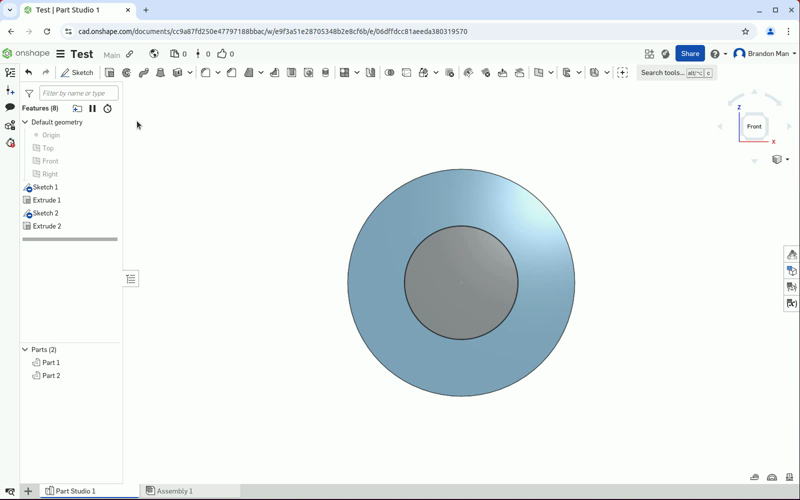
key(left, 2)
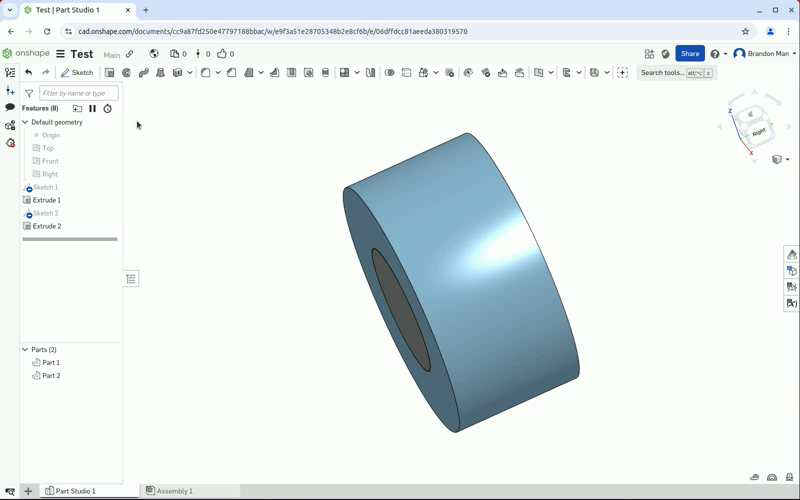
key(down, 2)
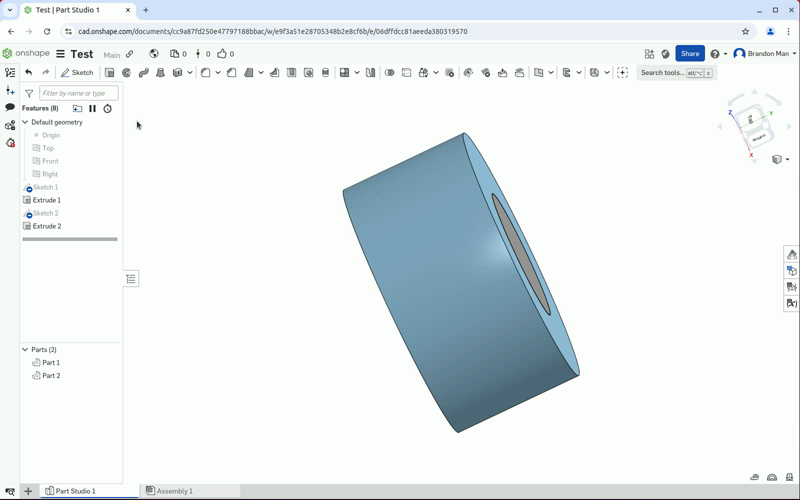
key(up, 2)
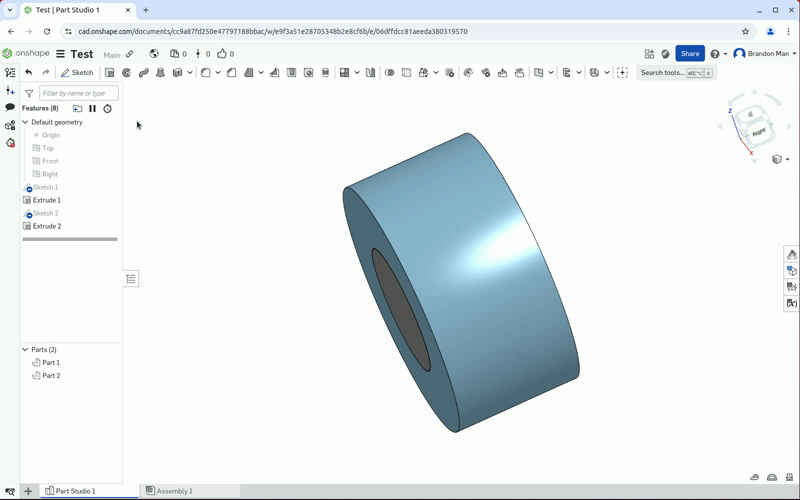
key(right, 2)
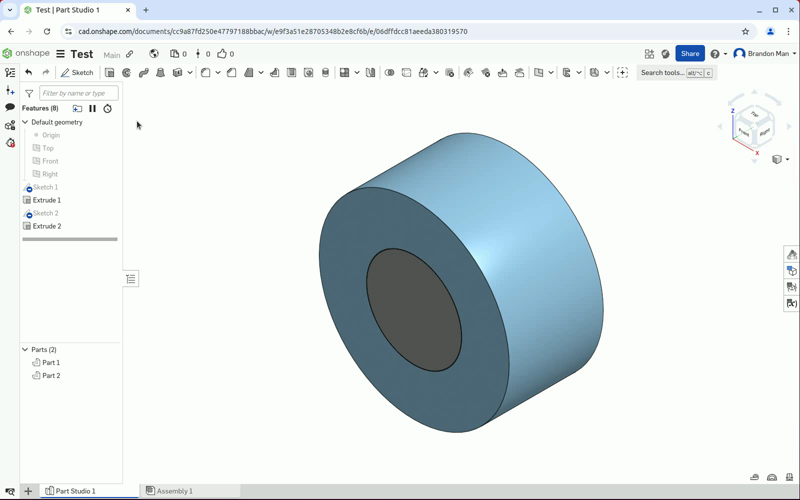
mouse_move(73, 189)
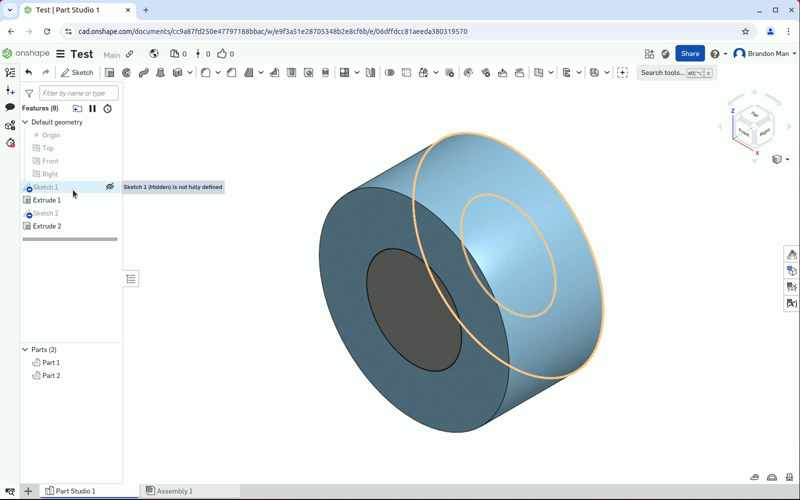
click(73, 189)